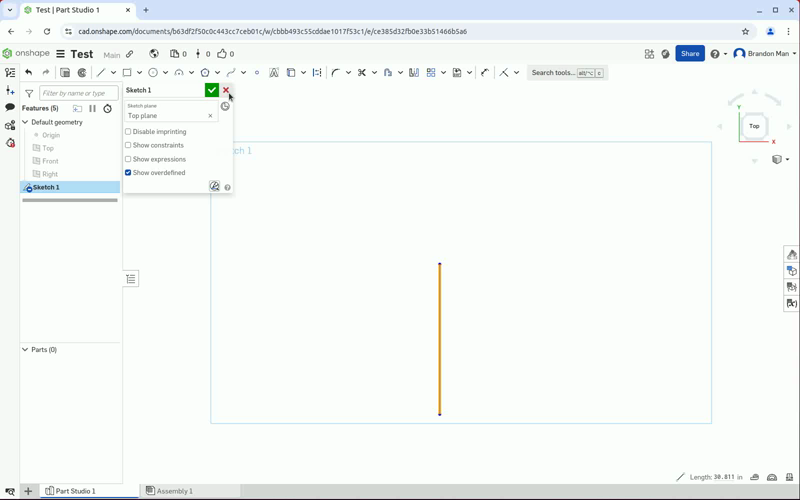
key(shift+h)
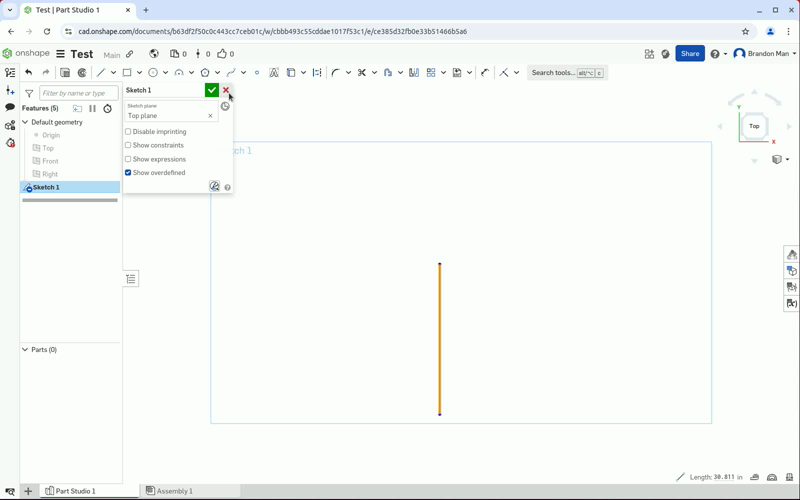
key(shift+s)
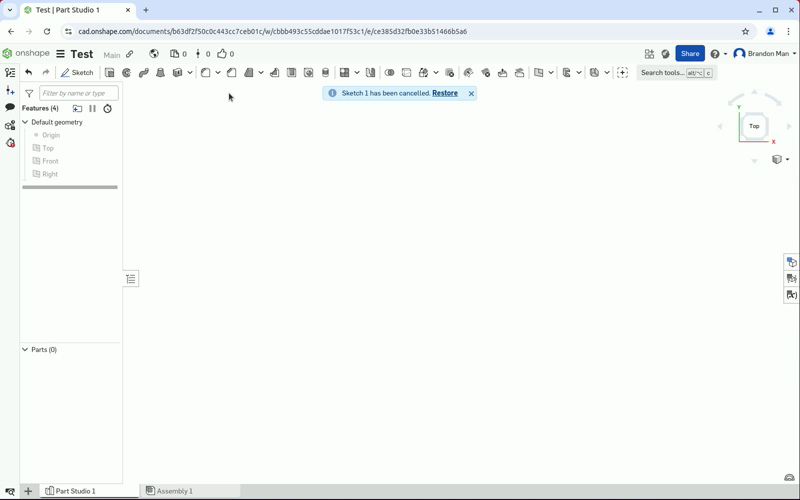
mouse_move(73, 150)
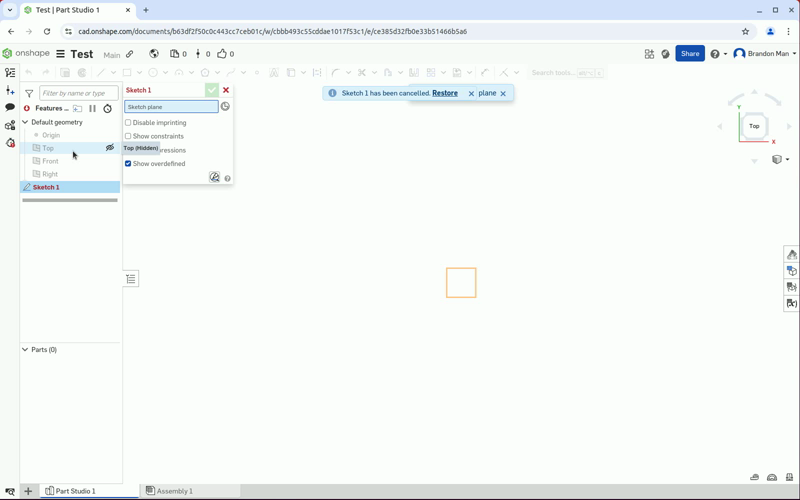
click(73, 150)
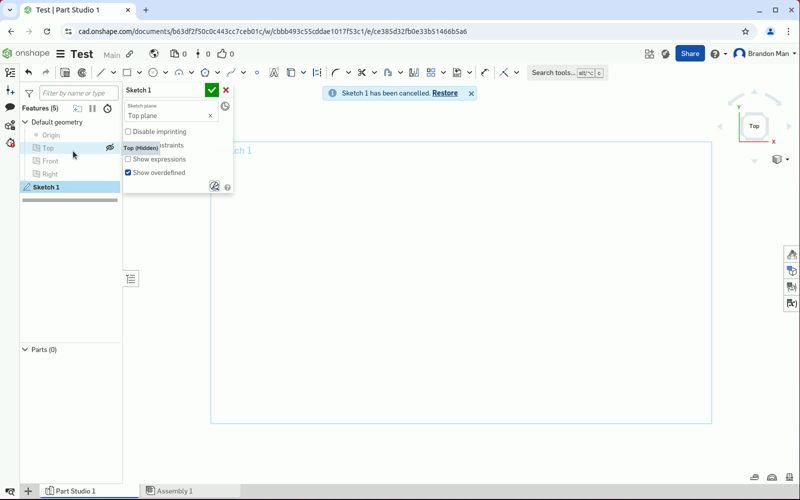
mouse_move(73, 352)
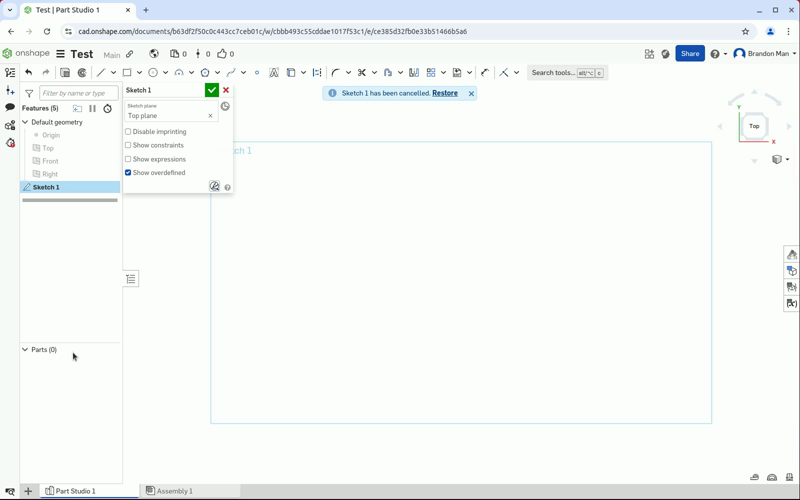
key(y)
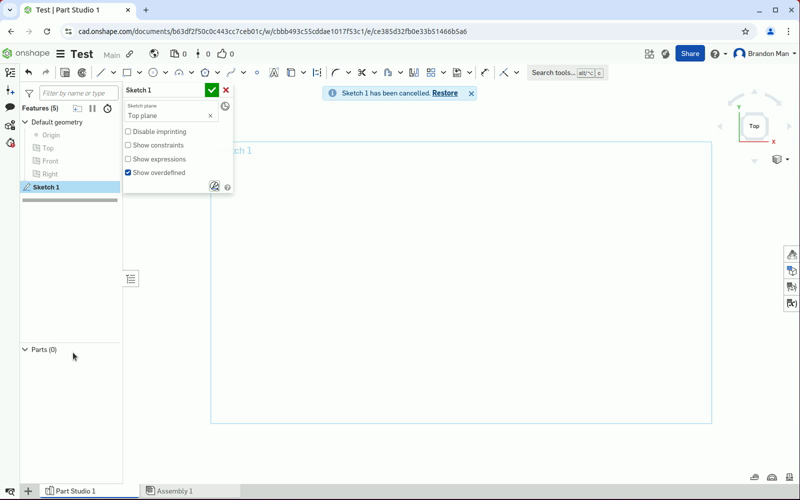
key(c)
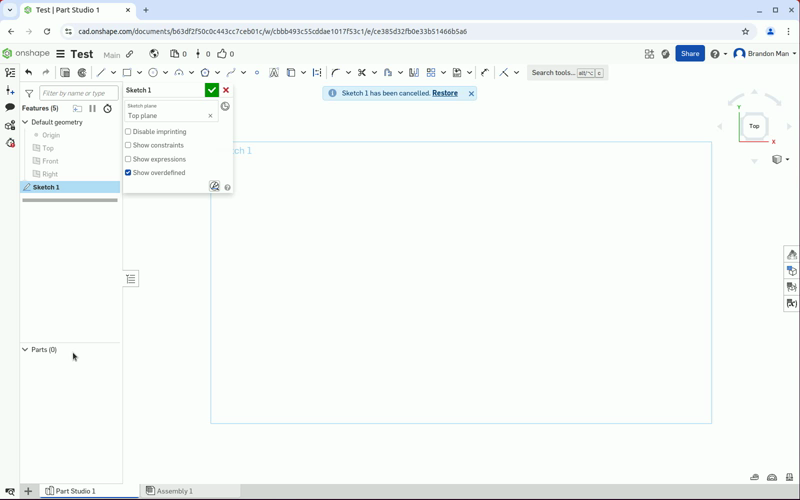
key_down(shift)
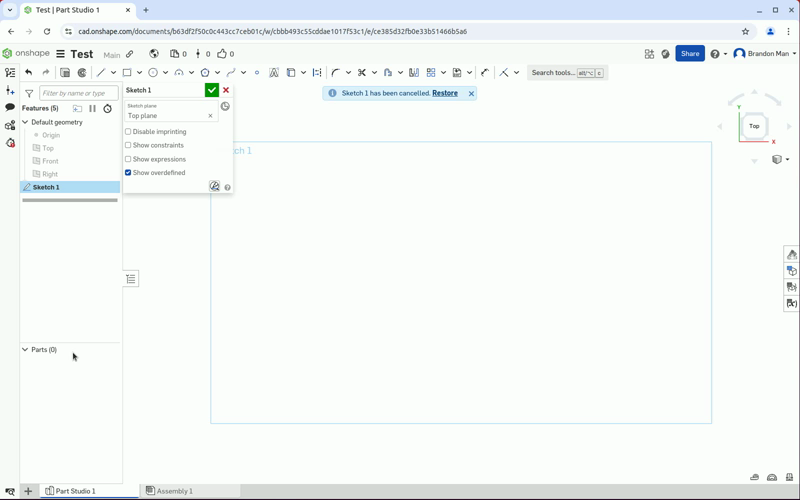
mouse_move(461, 282)
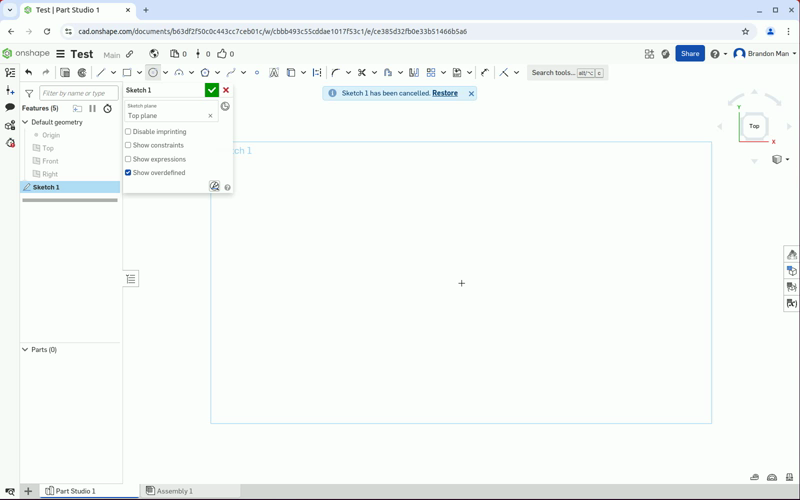
click(461, 282)
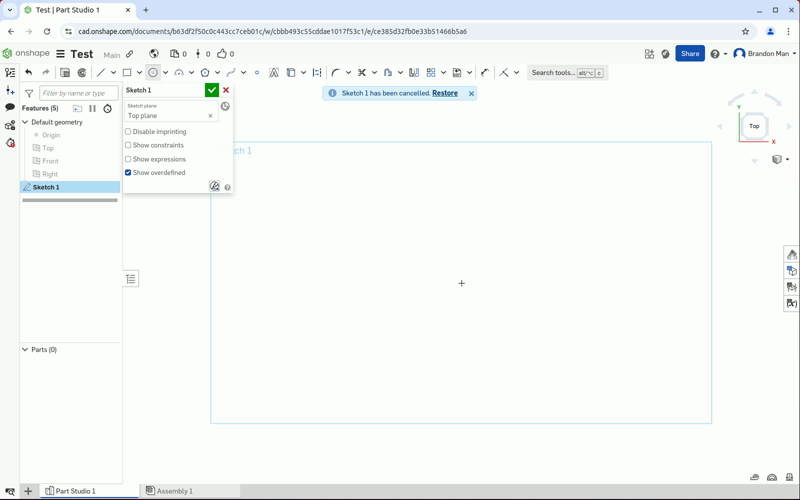
key_up(shift)
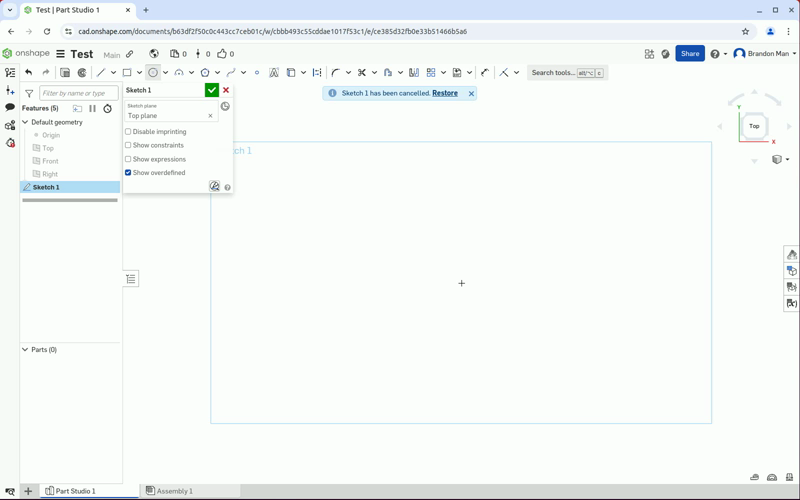
mouse_move(510, 282)
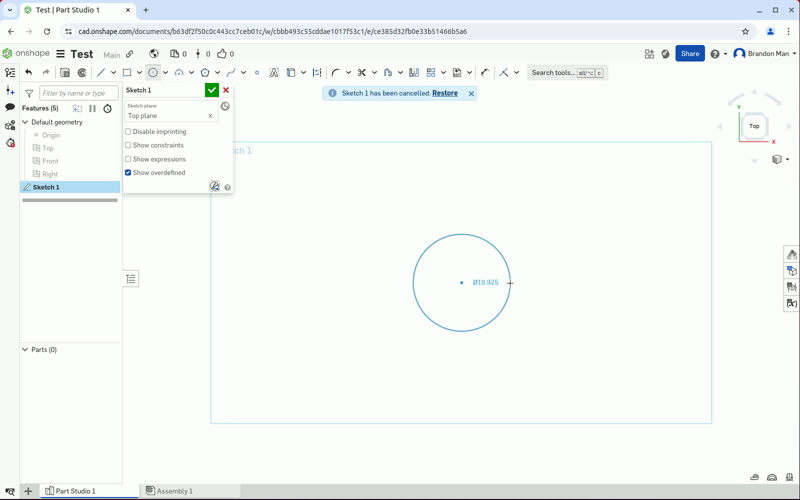
click(510, 282)
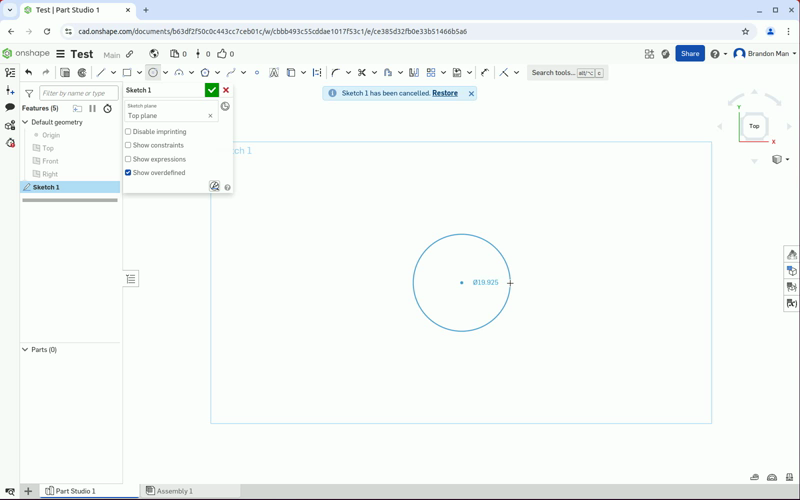
key(esc)
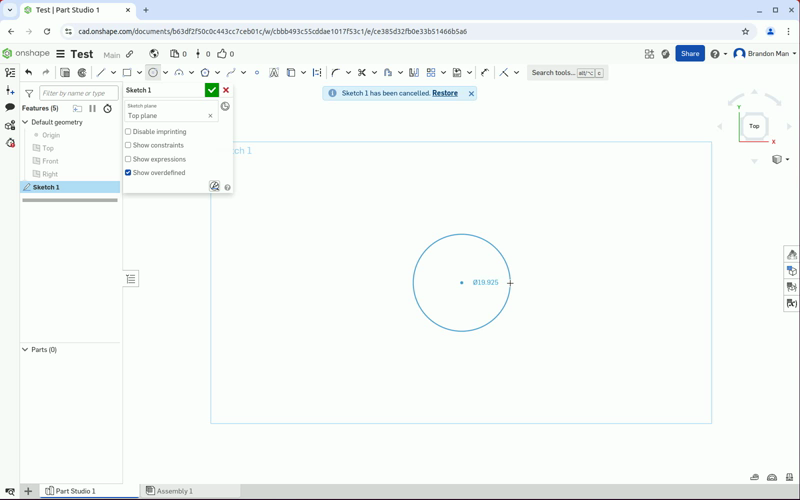
key(c)
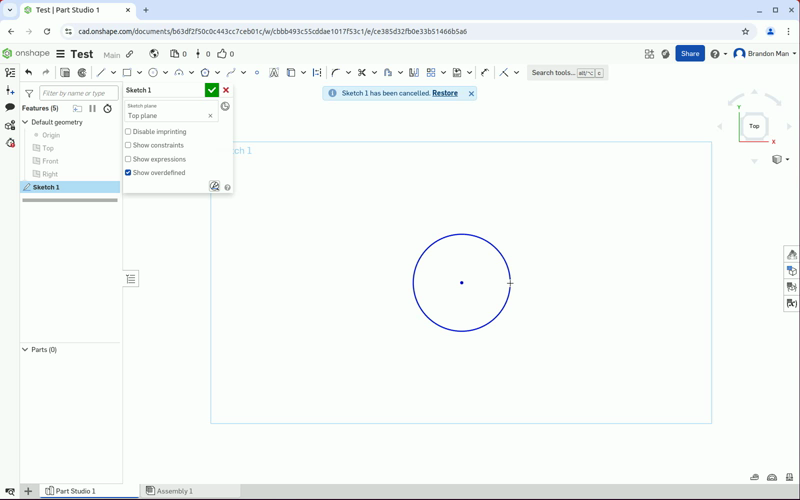
key_down(shift)
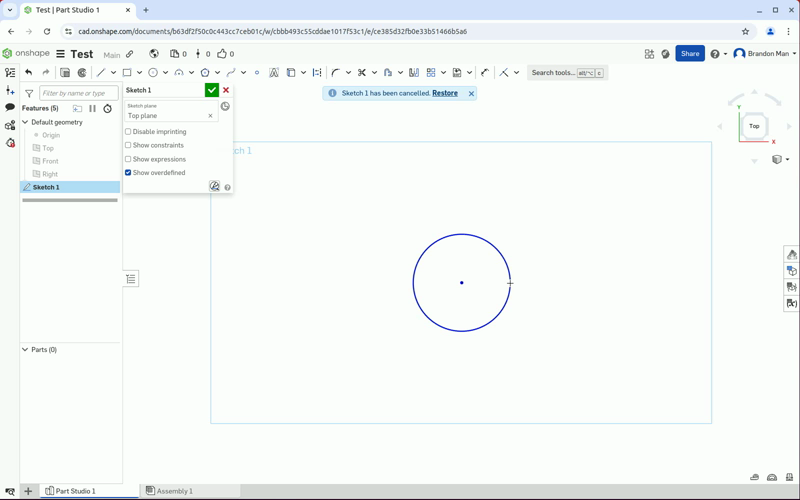
mouse_move(461, 282)
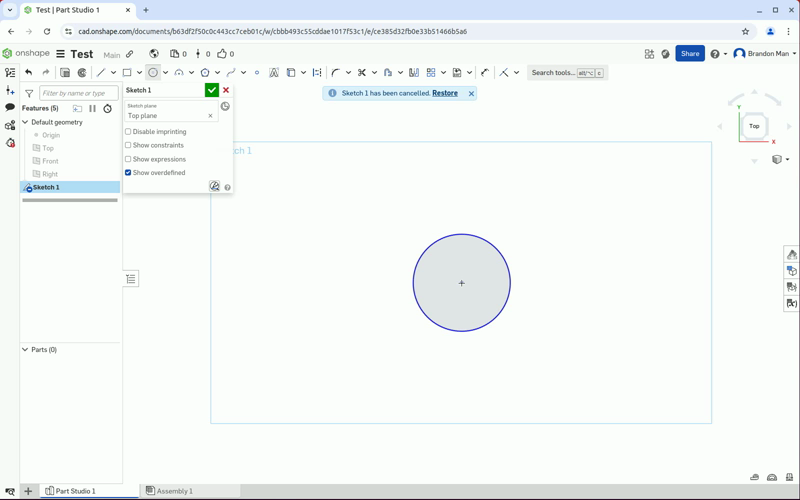
click(461, 282)
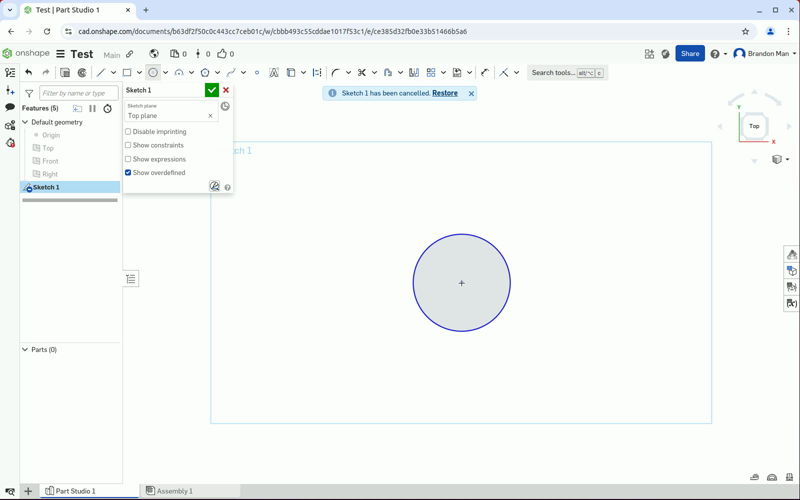
key_up(shift)
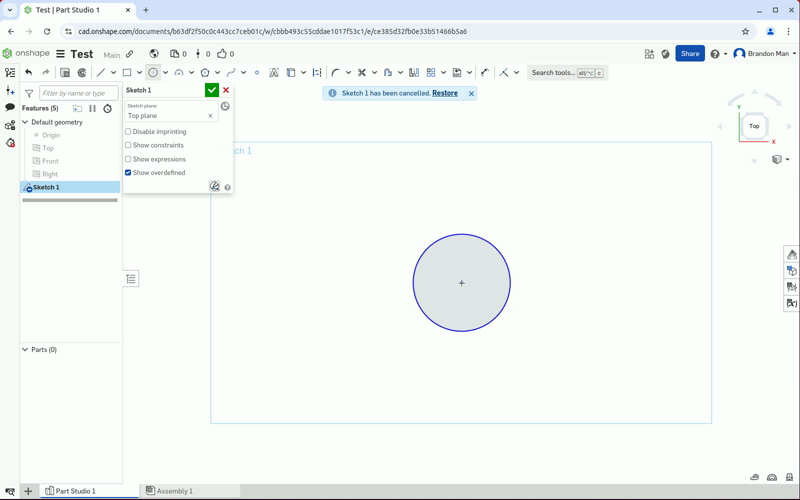
mouse_move(498, 282)
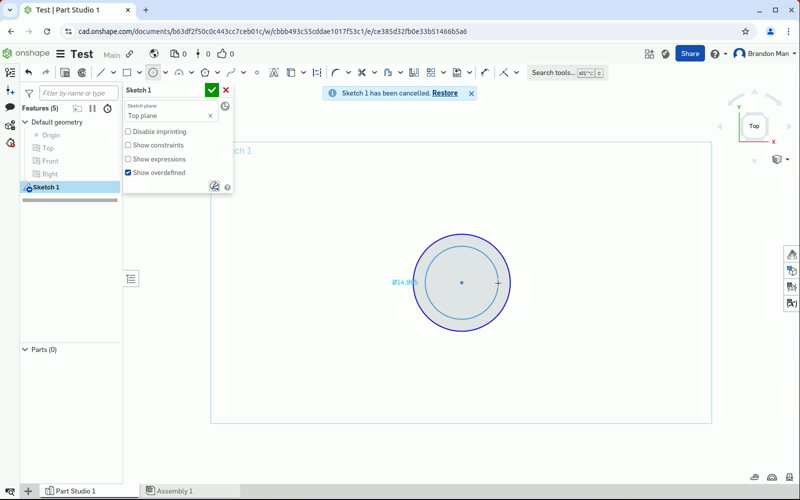
click(498, 282)
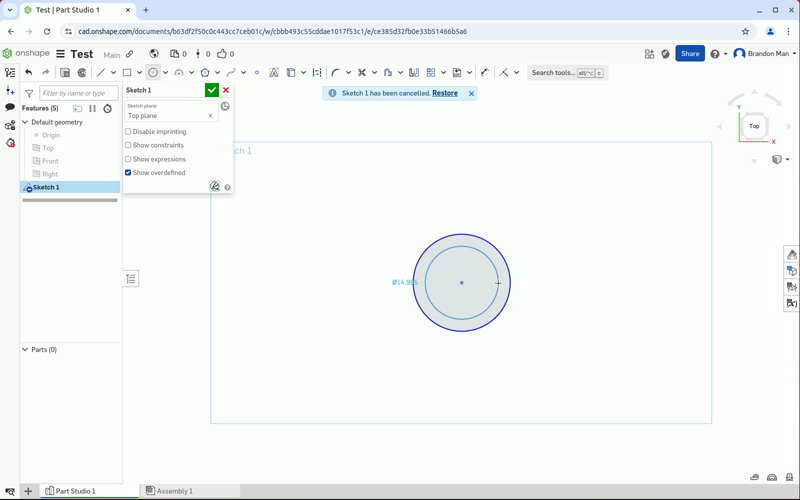
key(esc)
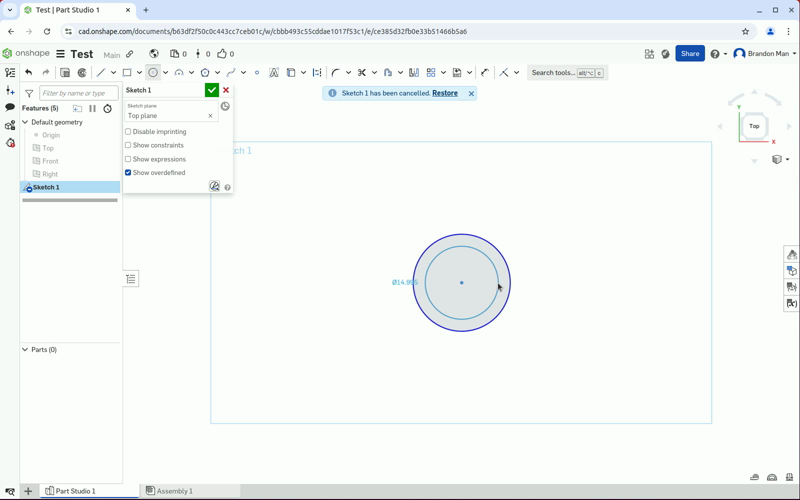
mouse_move(421, 286)
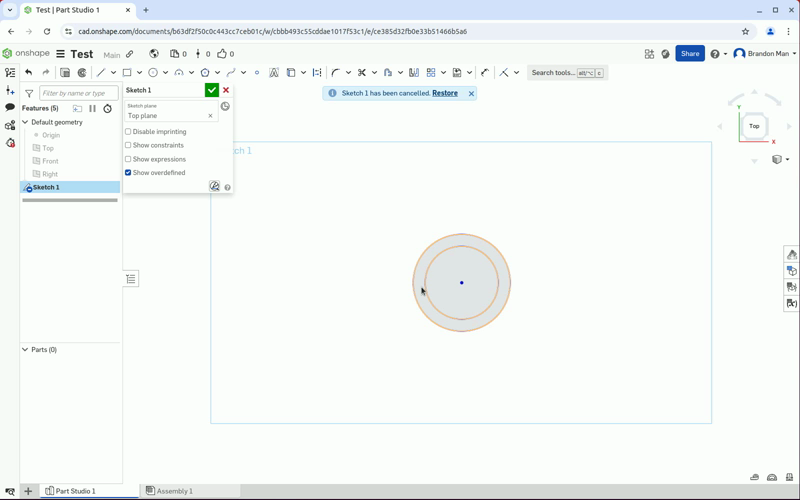
click(421, 286)
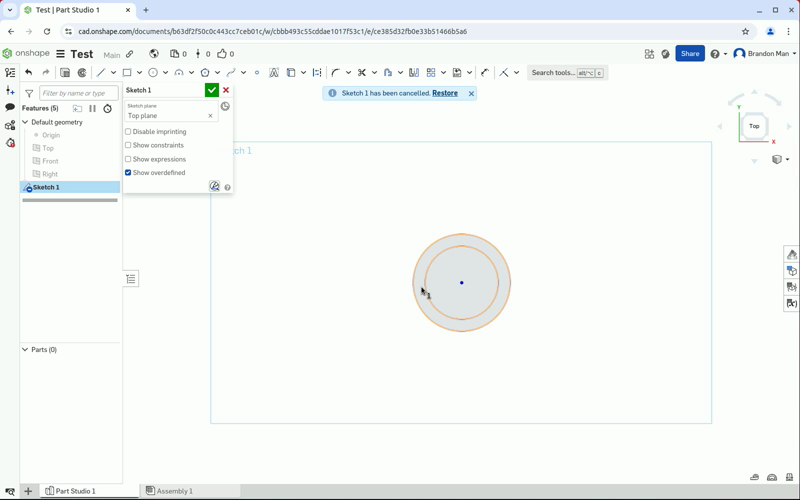
mouse_move(73, 352)
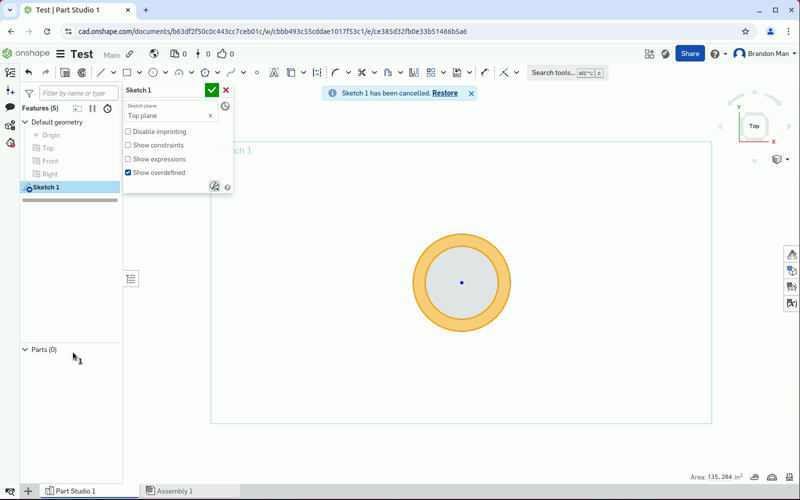
key(shift+y)
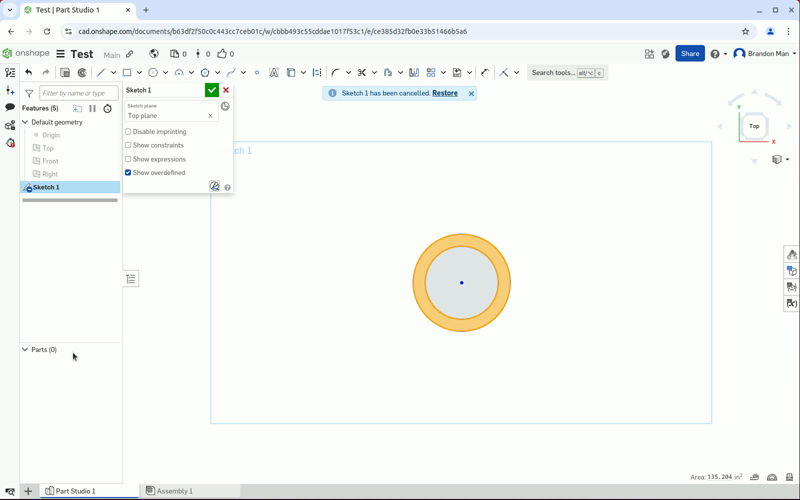
key(shift+e)
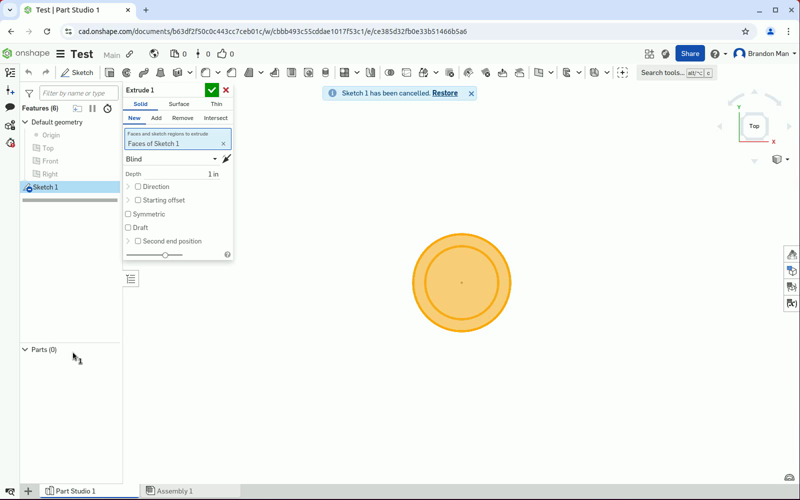
mouse_move(143, 106)
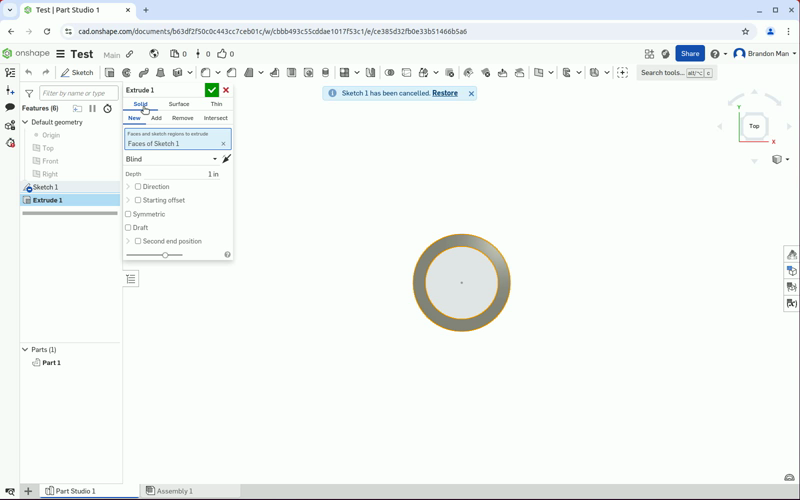
click(143, 106)
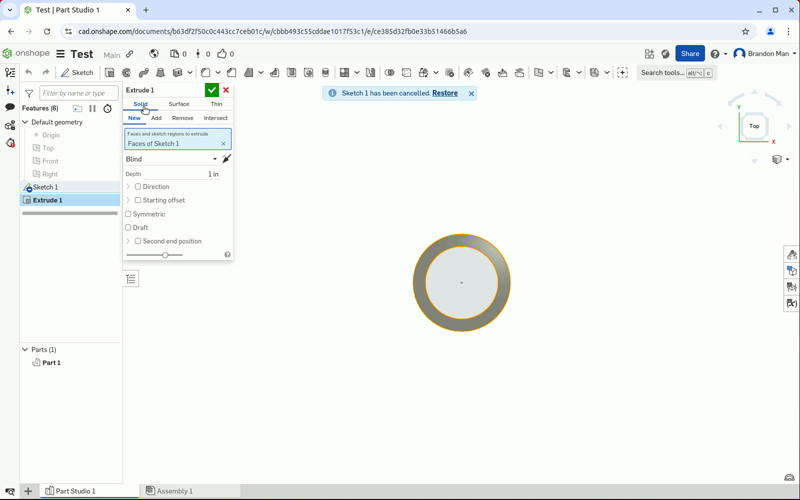
mouse_move(137, 120)
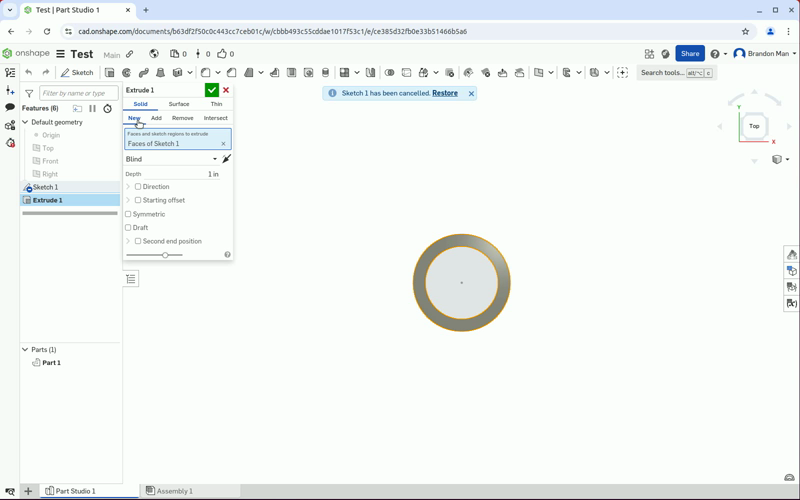
click(137, 120)
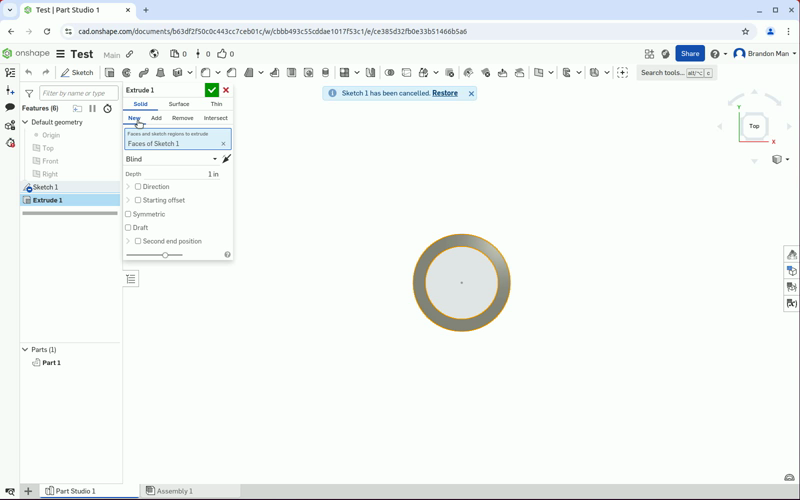
key(tab, 4)
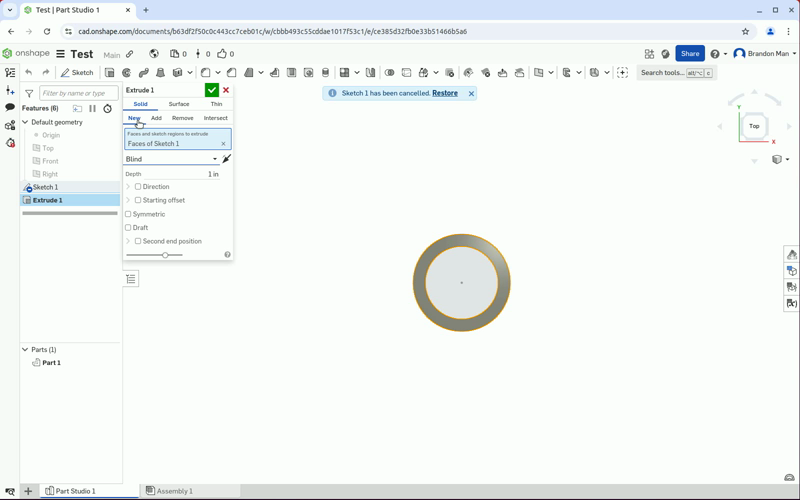
text(18.535)
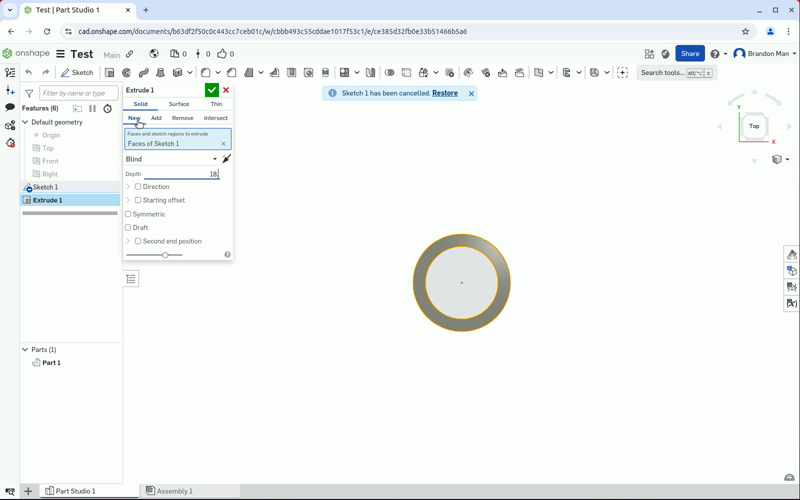
key(enter)
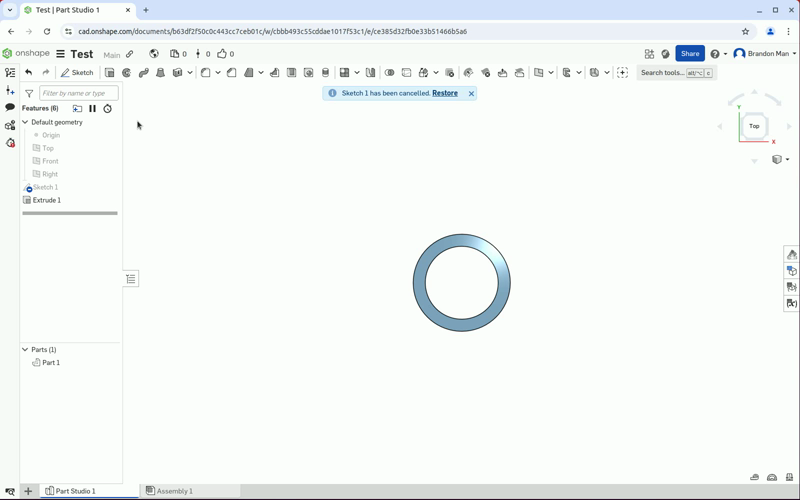
key(shift+h)
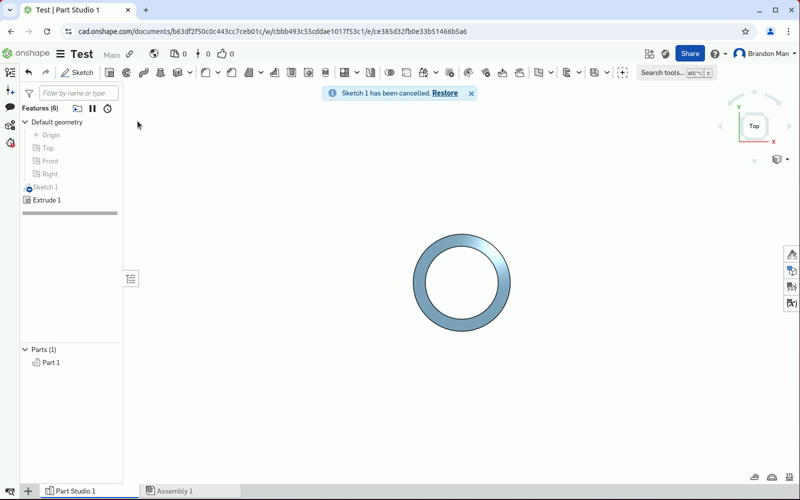
key(shift+h)
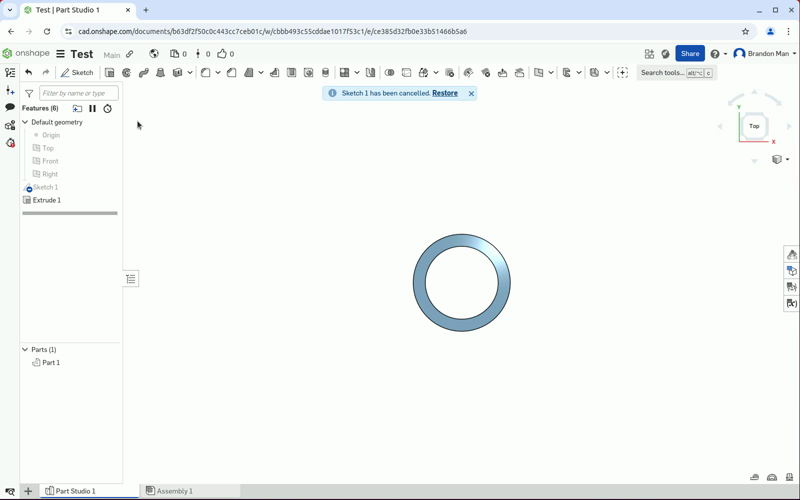
mouse_move(73, 189)
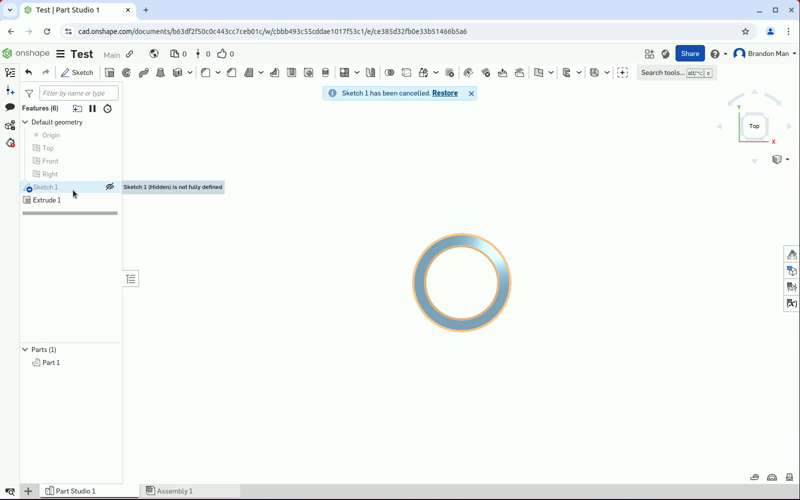
click(73, 189)
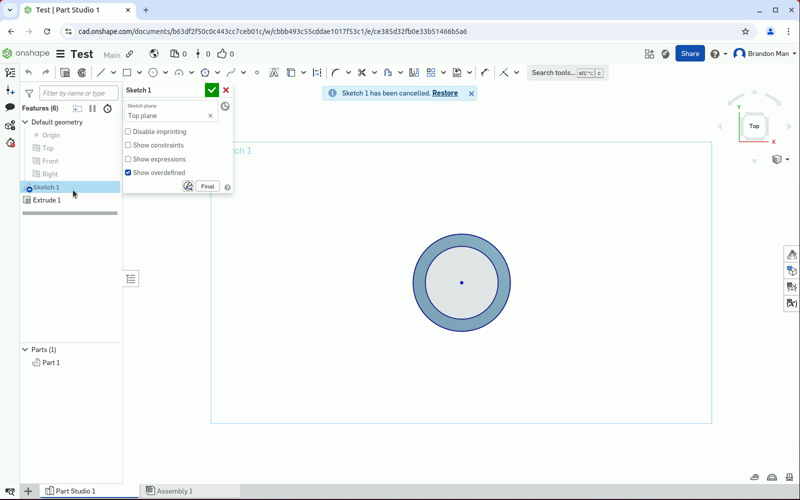
mouse_move(229, 92)
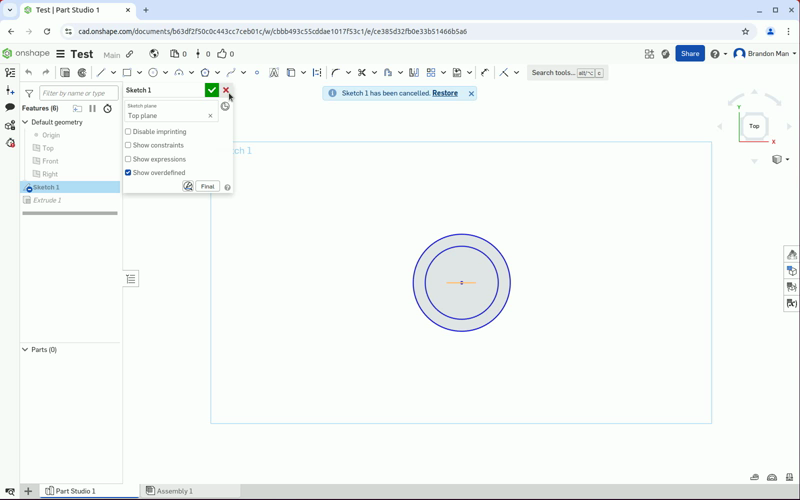
click(229, 92)
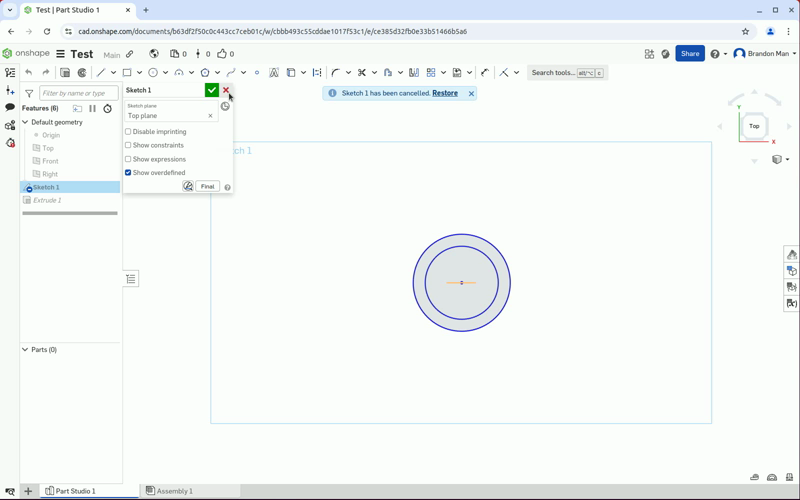
key(shift+s)
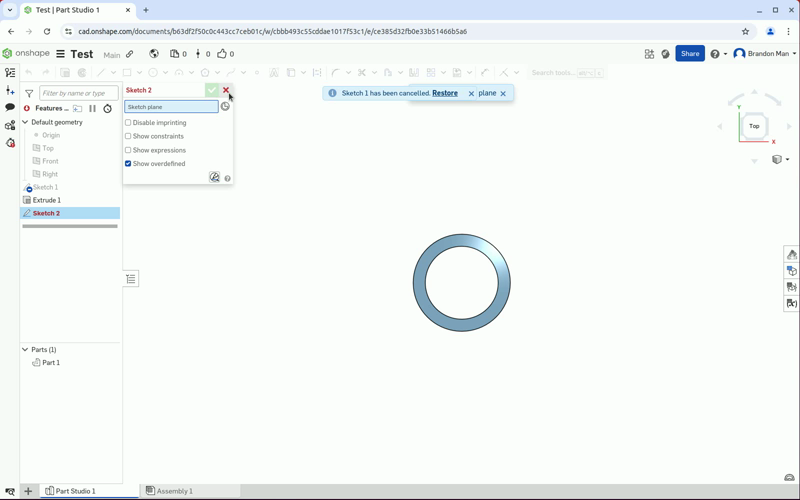
mouse_move(73, 150)
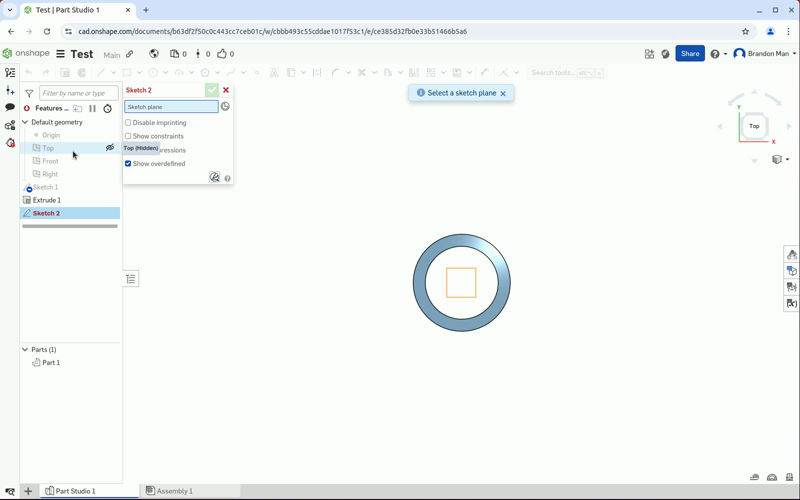
click(73, 150)
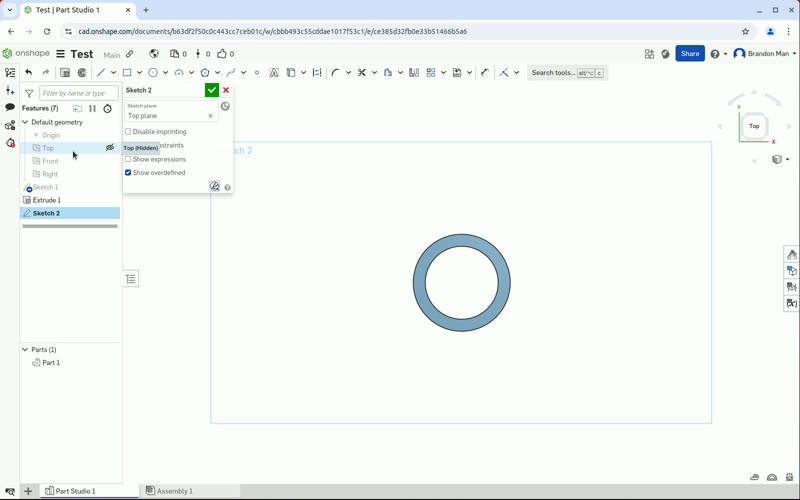
mouse_move(73, 352)
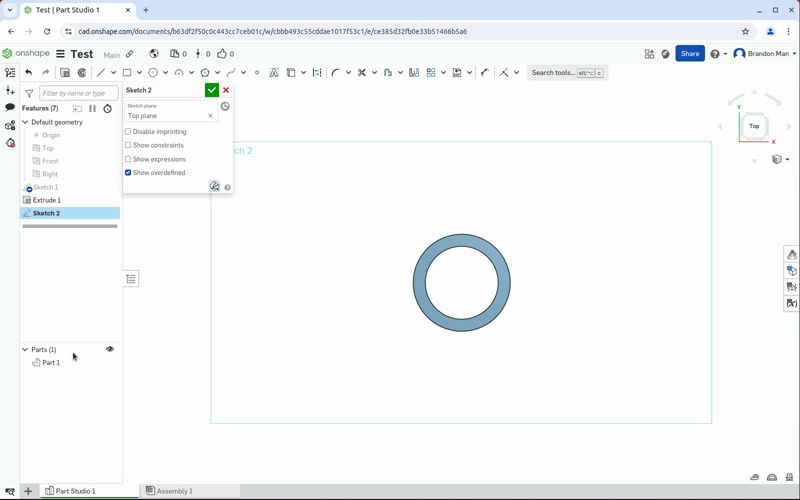
key(y)
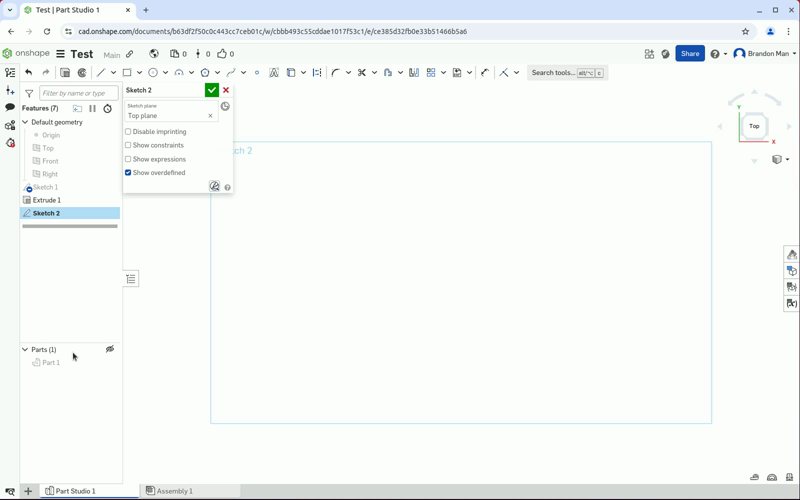
key(c)
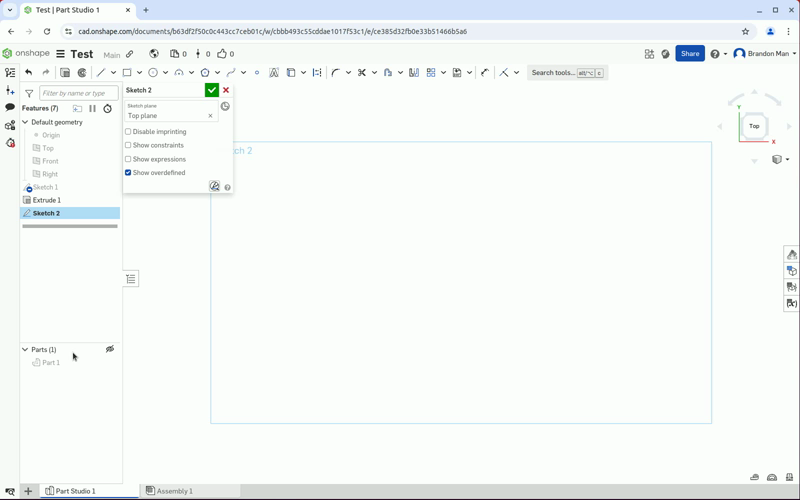
key_down(shift)
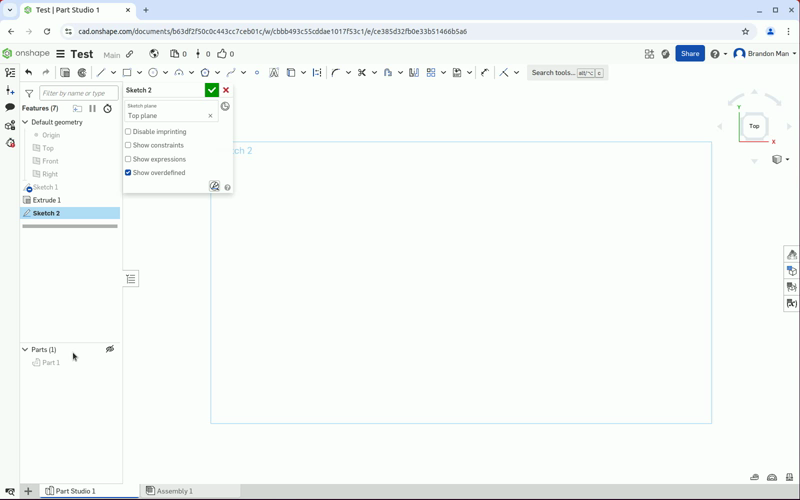
mouse_move(461, 282)
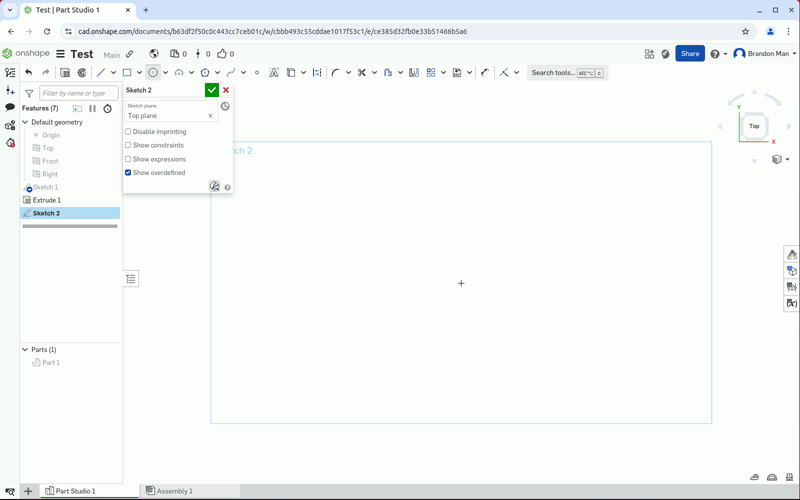
click(461, 282)
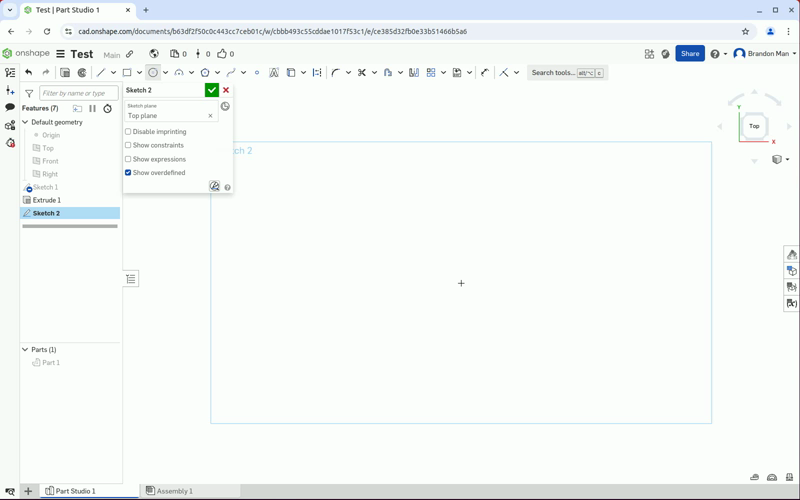
key_up(shift)
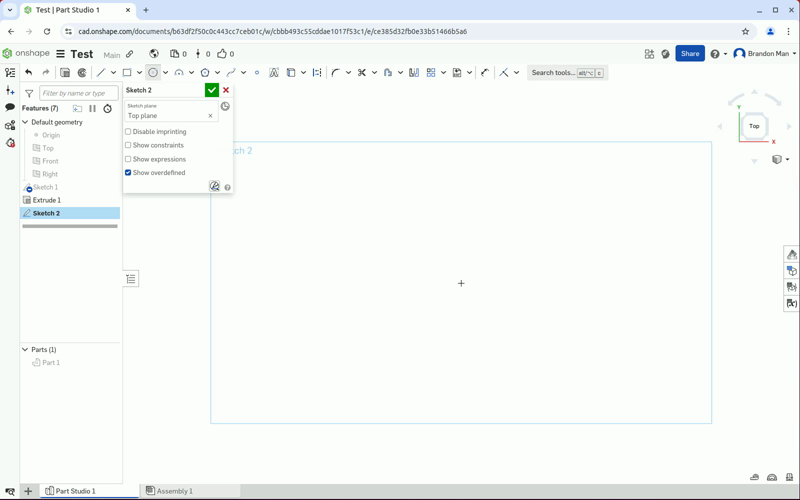
mouse_move(574, 282)
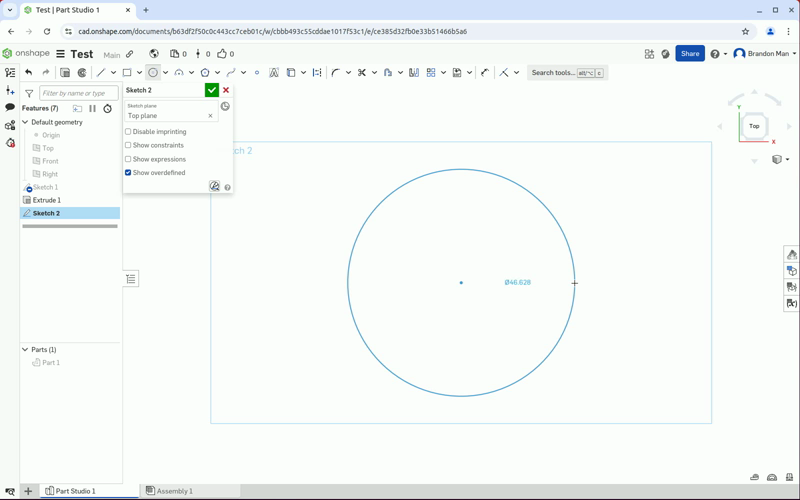
click(574, 282)
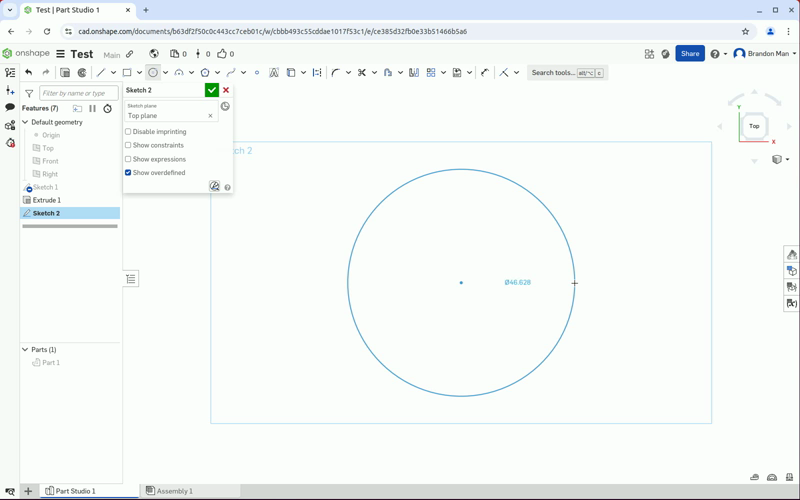
key(esc)
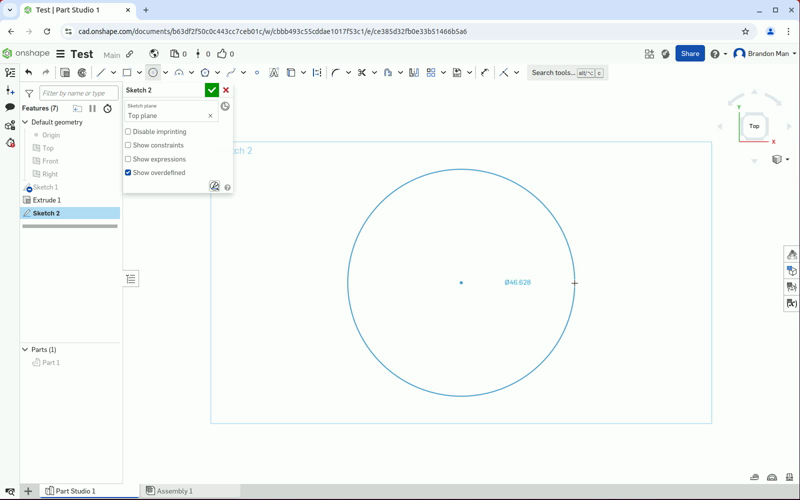
key(c)
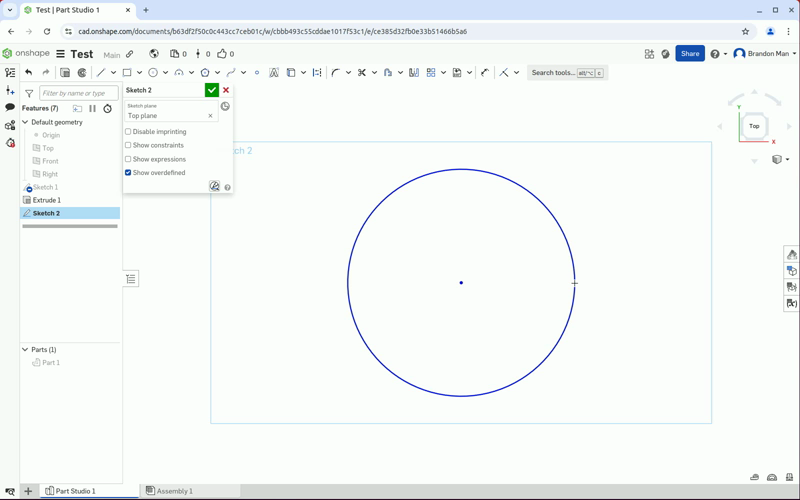
key_down(shift)
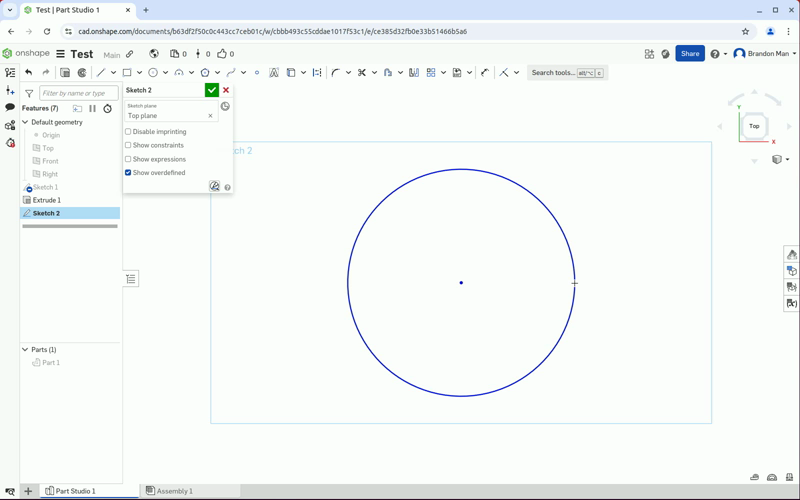
mouse_move(461, 282)
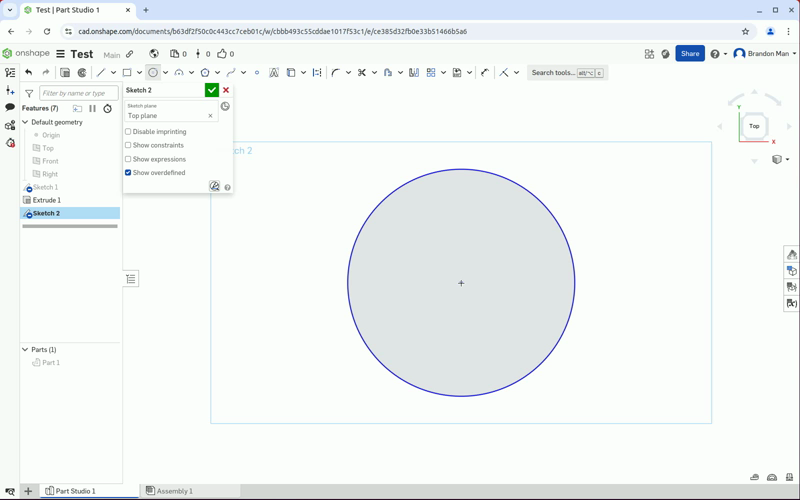
click(461, 282)
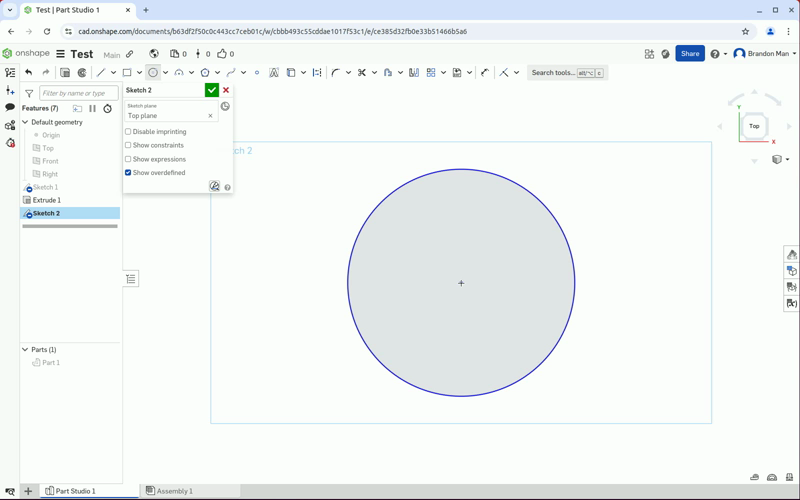
key_up(shift)
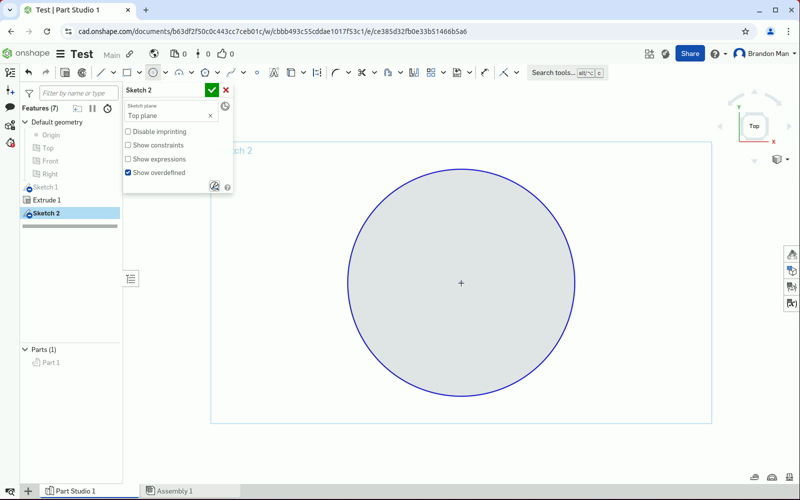
mouse_move(508, 282)
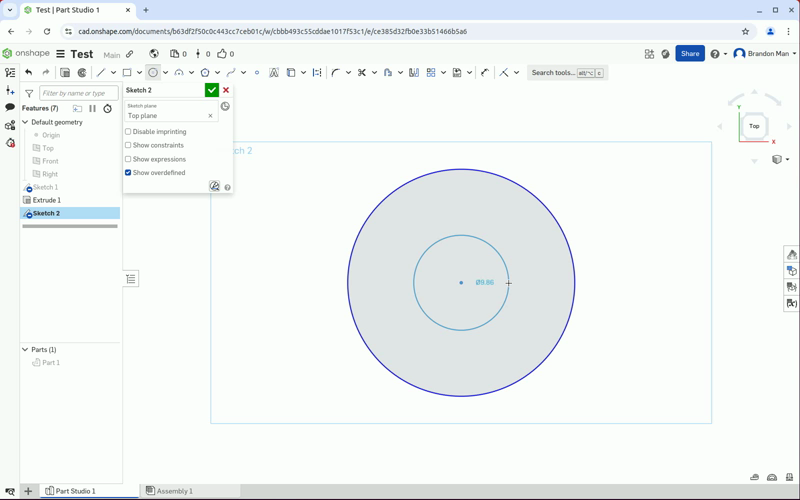
click(508, 282)
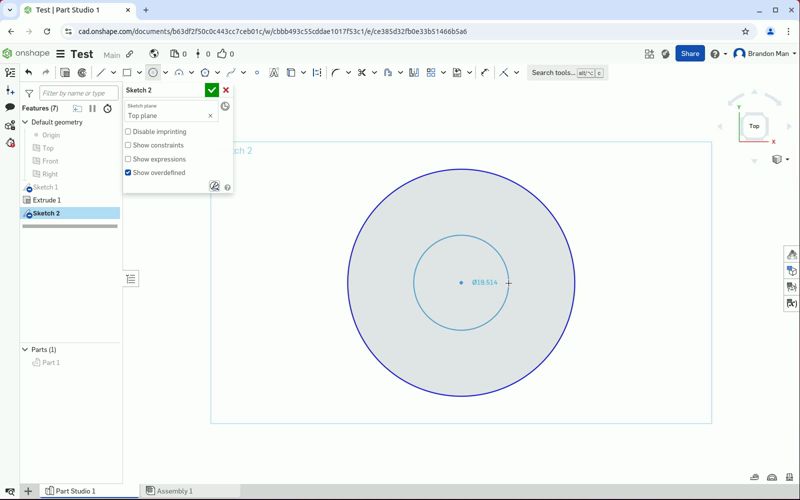
key(esc)
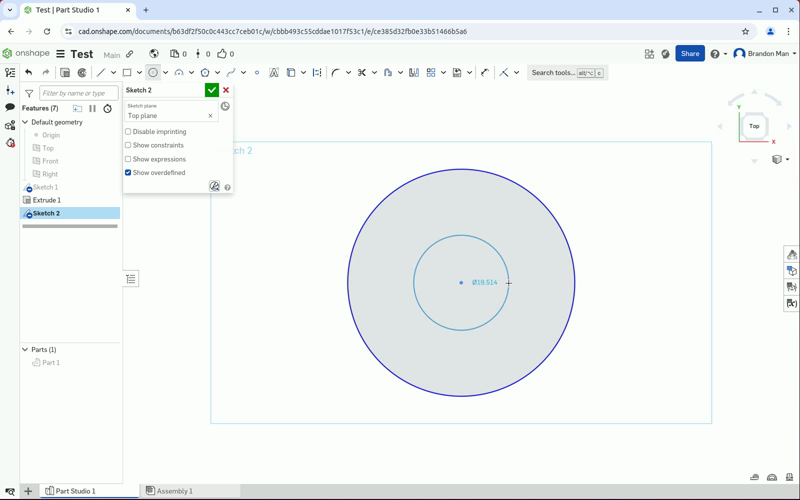
mouse_move(522, 221)
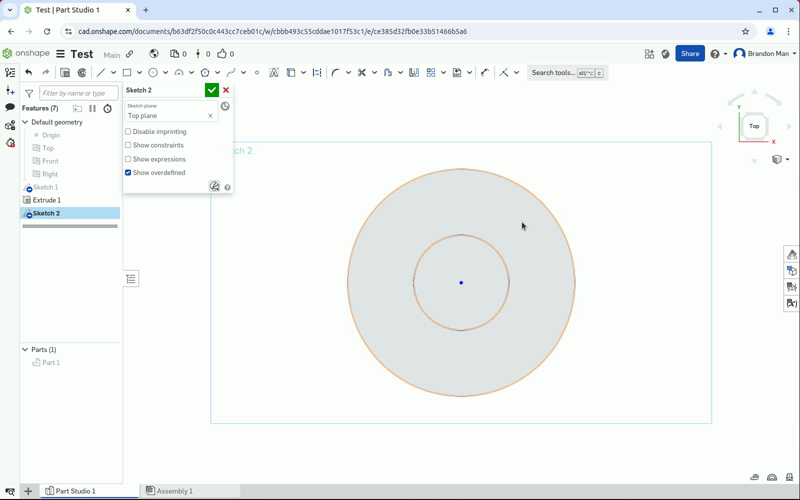
click(522, 221)
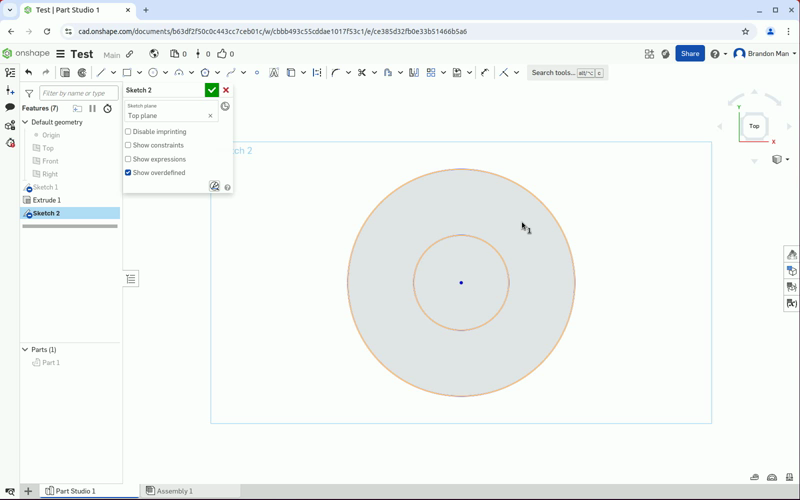
mouse_move(73, 352)
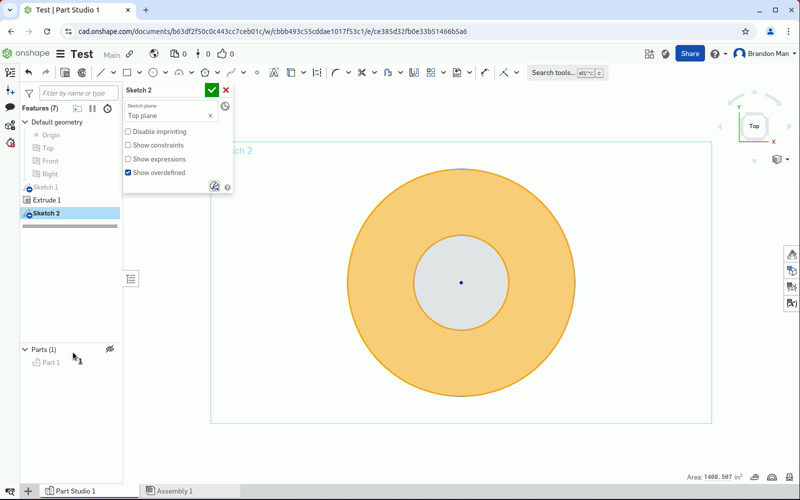
key(shift+y)
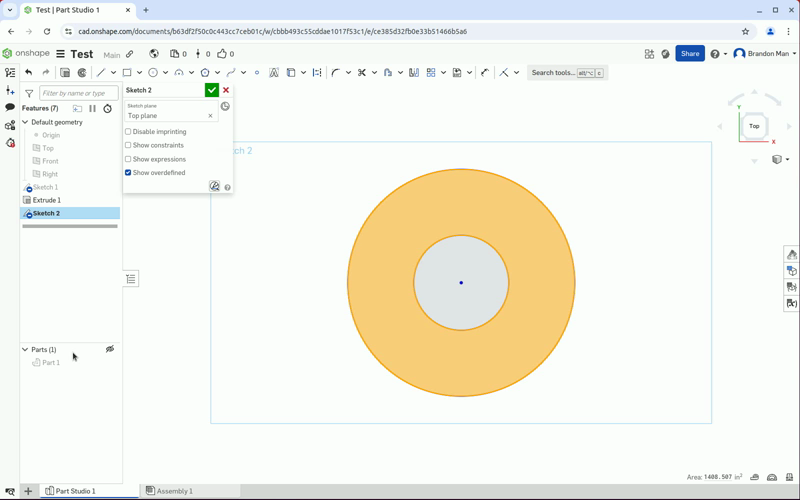
key(shift+e)
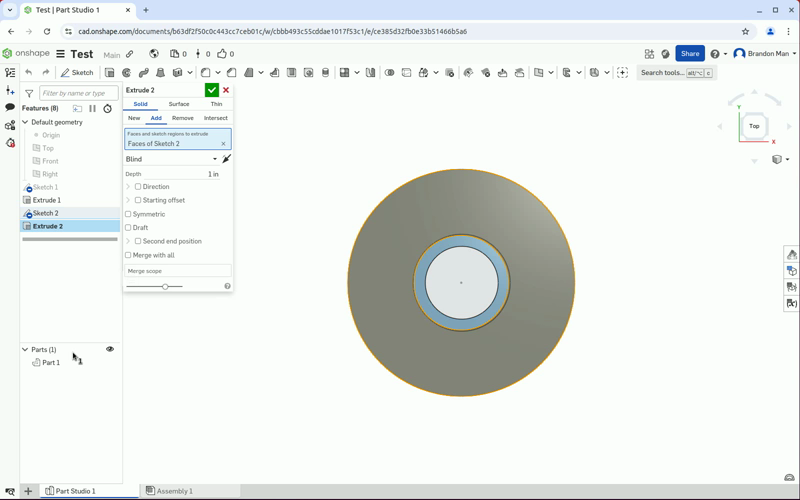
mouse_move(143, 106)
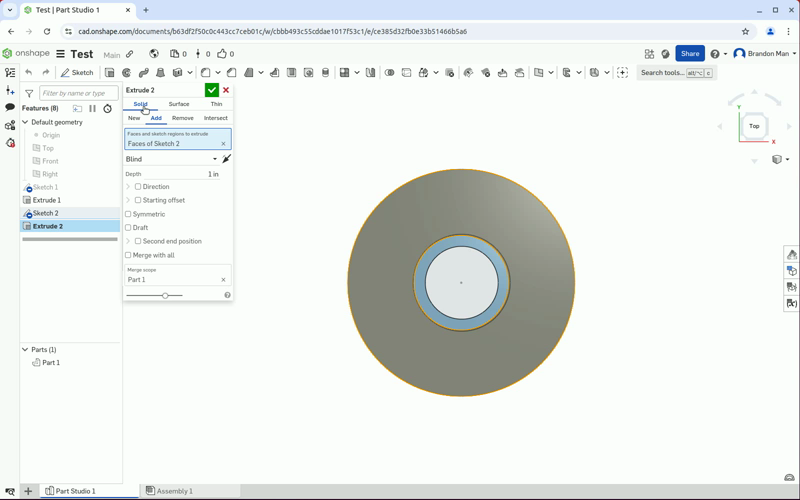
click(143, 106)
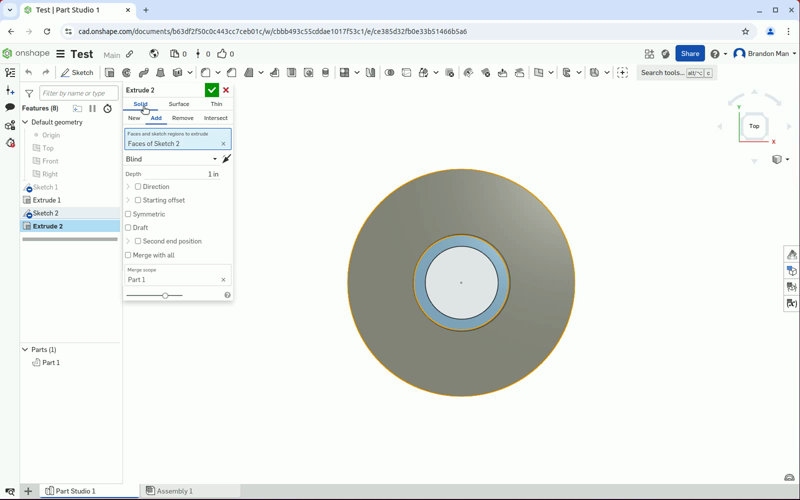
mouse_move(137, 120)
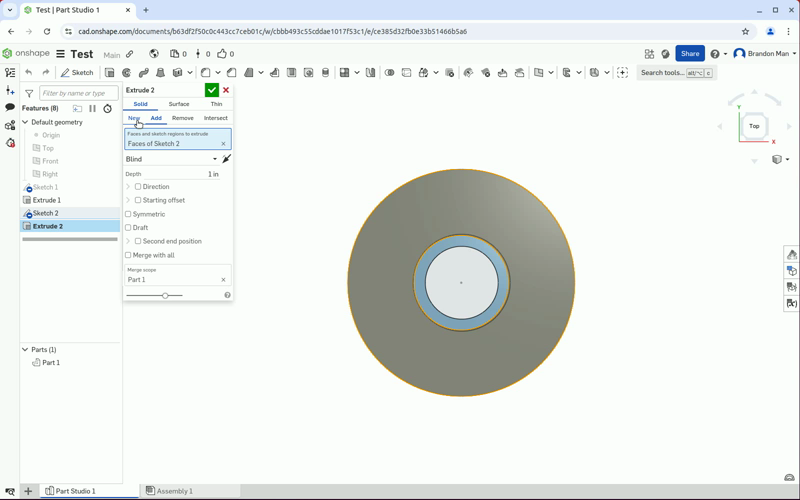
click(137, 120)
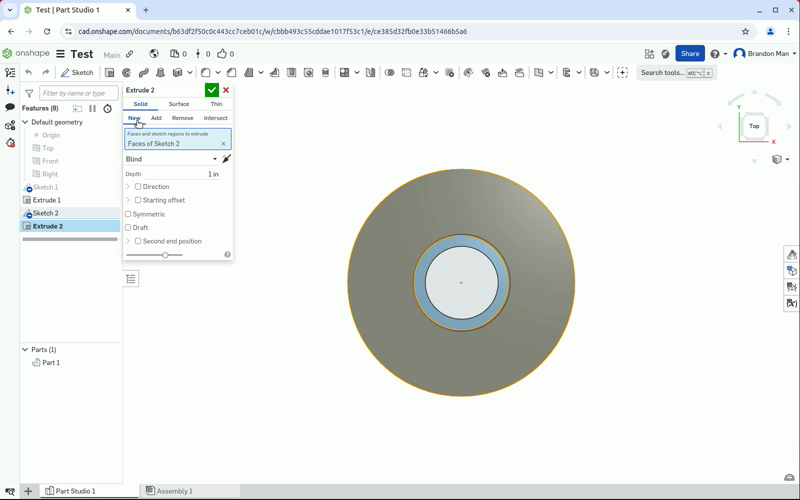
key(tab, 4)
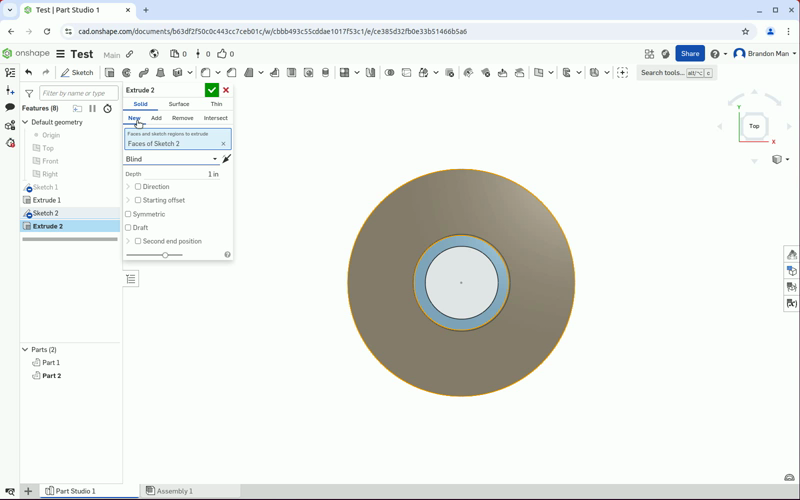
text(-9.147)
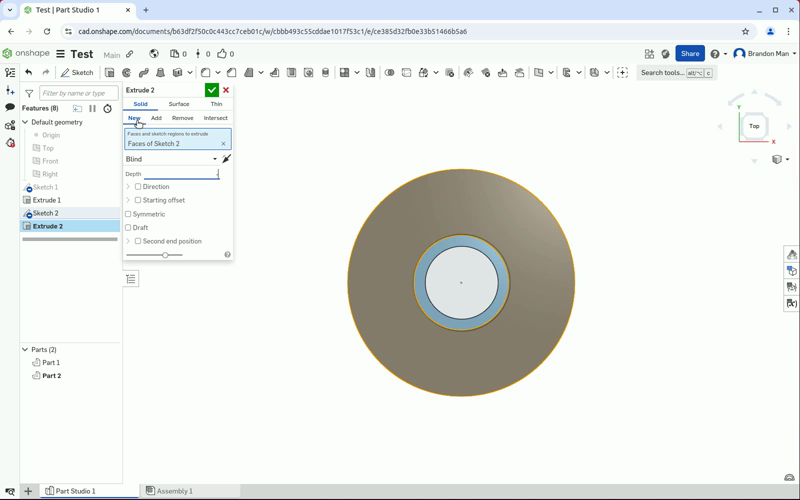
key(enter)
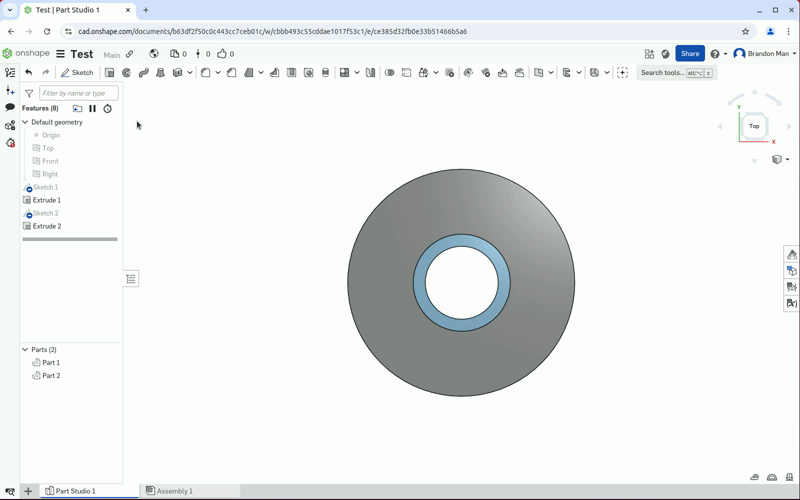
key(shift+h)
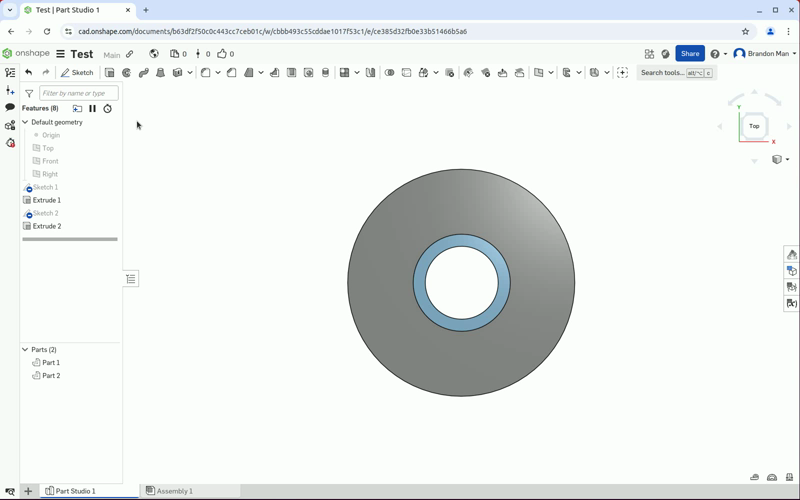
key(shift+h)
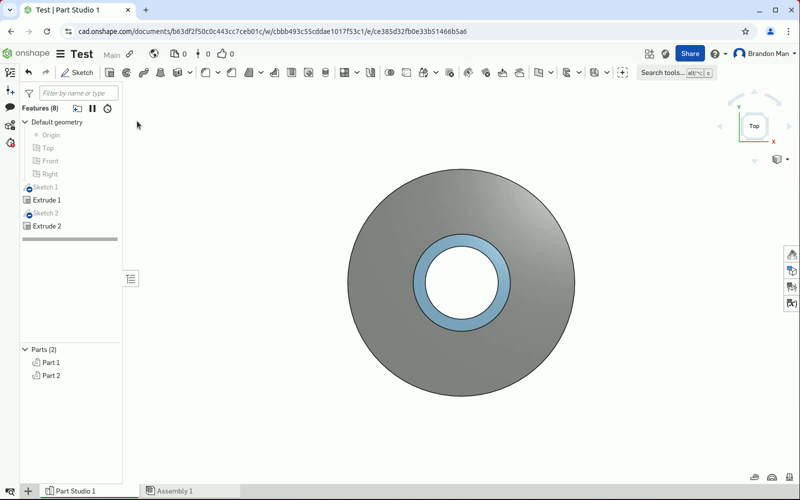
key(shift+7)
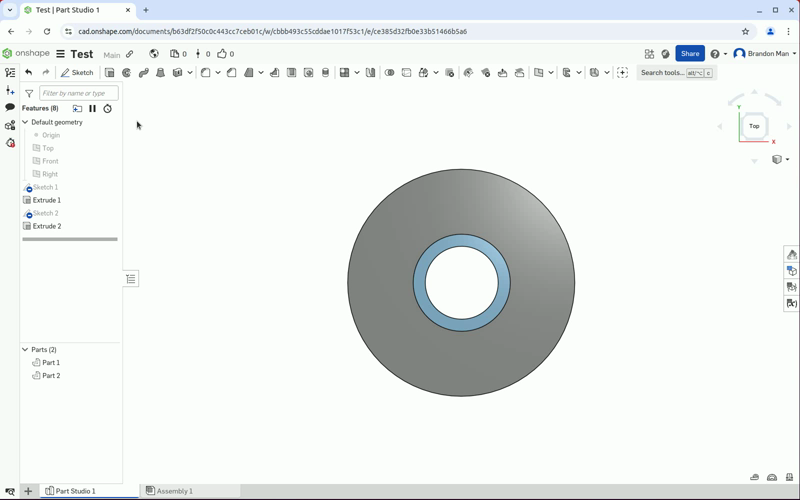
key(up, 3)
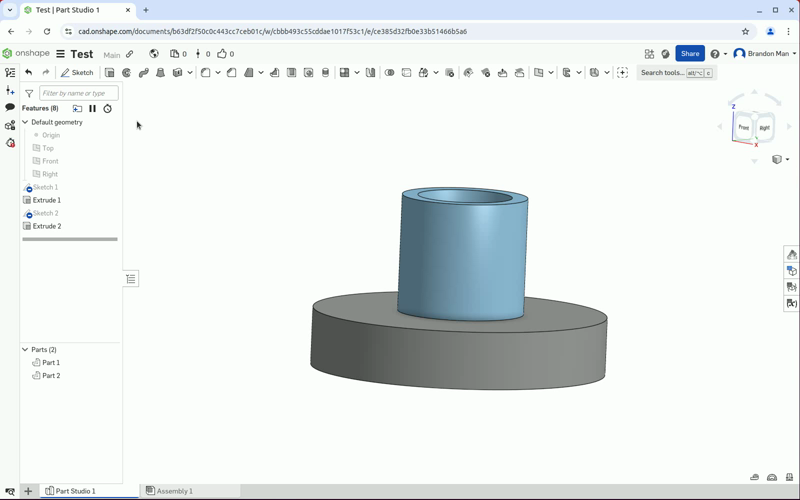
key(left, 3)
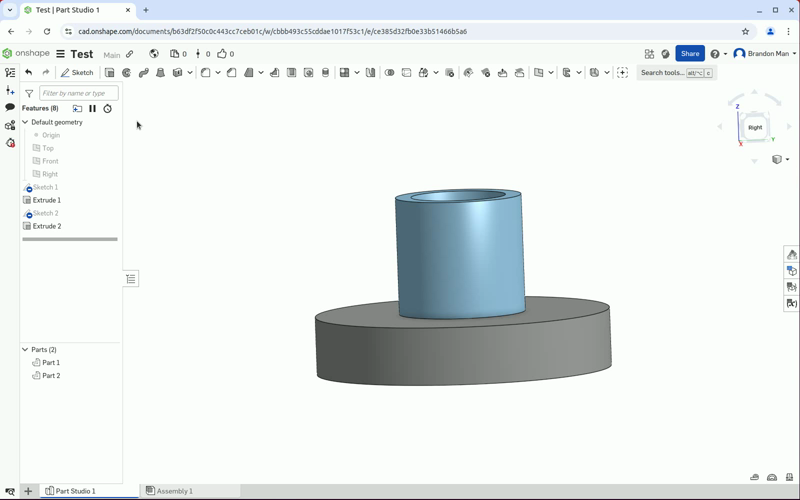
key(right, 3)
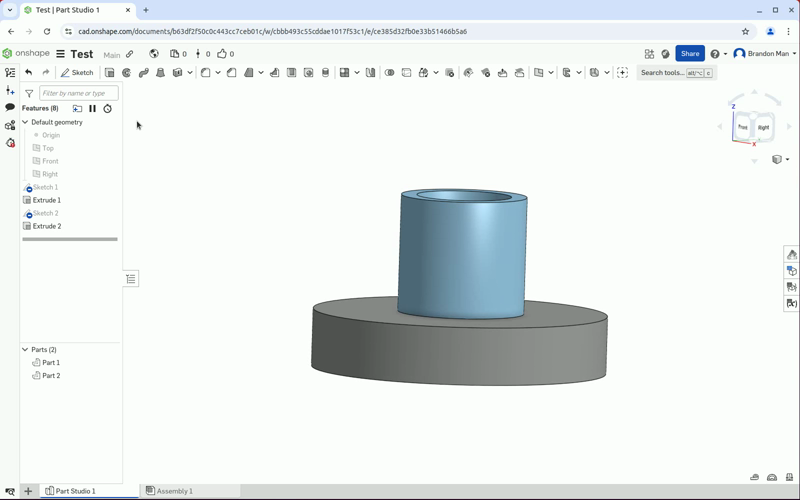
key(down, 3)
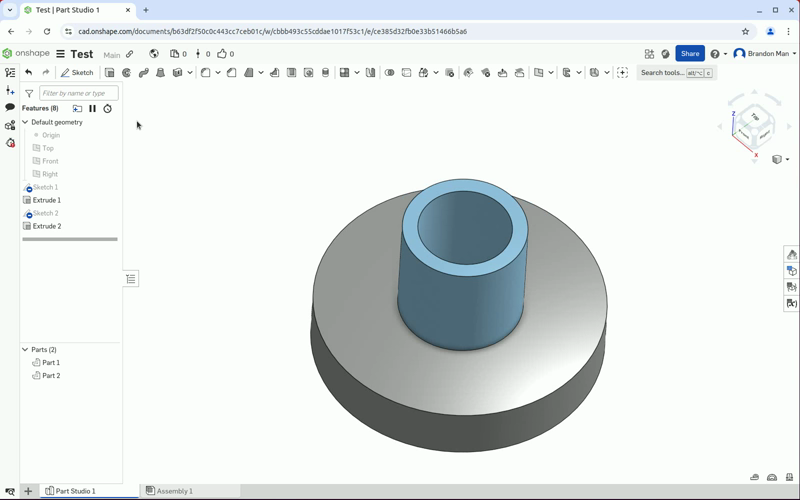
mouse_move(73, 189)
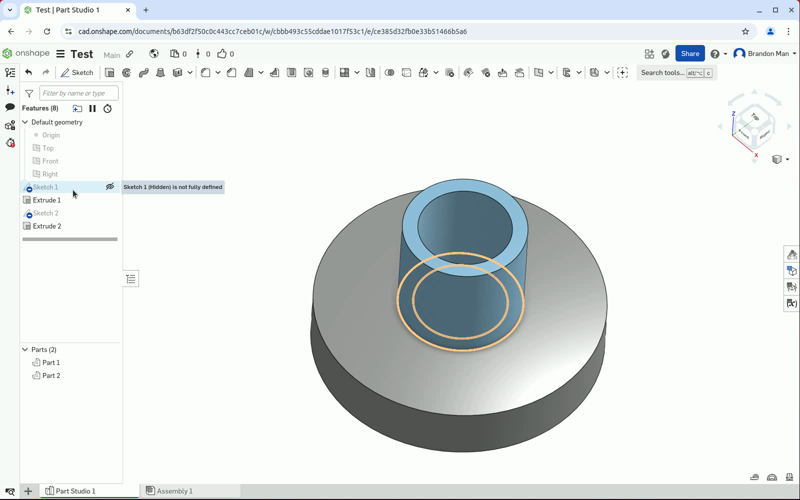
click(73, 189)